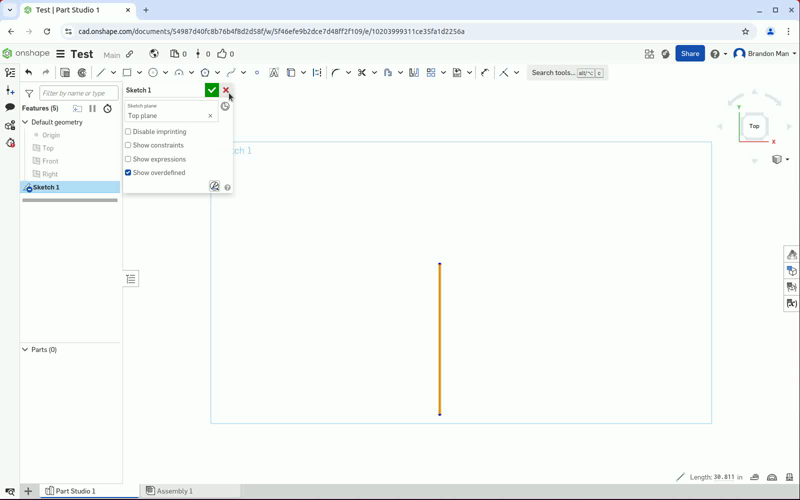
key(shift+h)
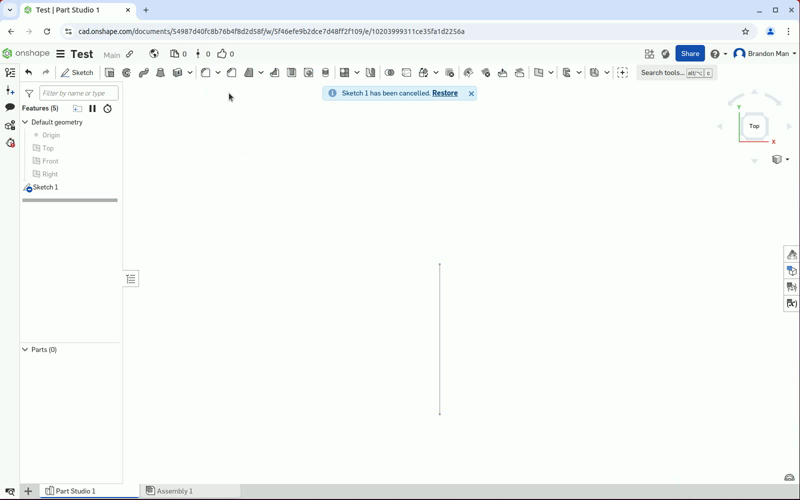
key(shift+s)
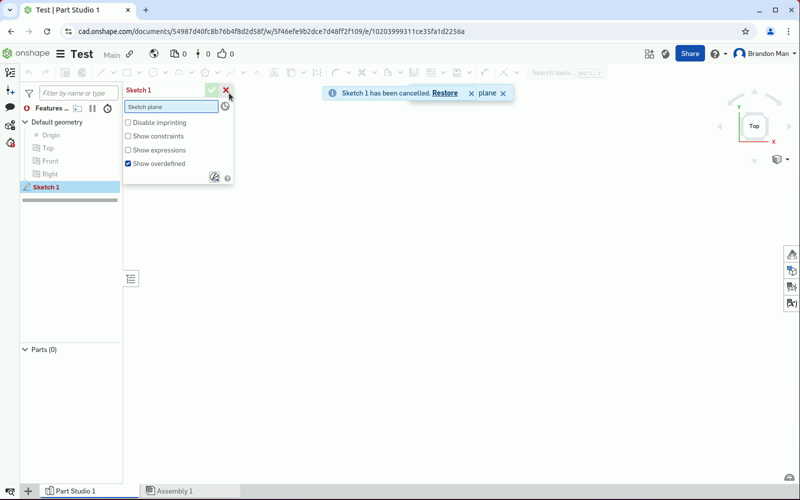
mouse_move(73, 150)
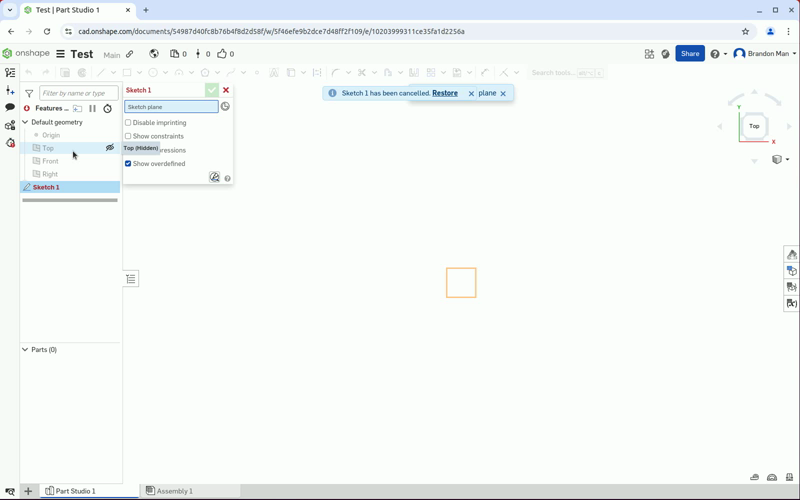
click(73, 150)
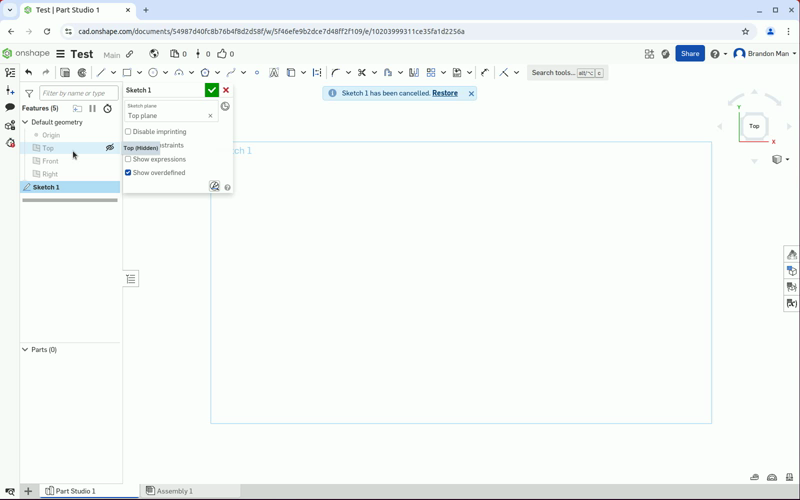
mouse_move(73, 352)
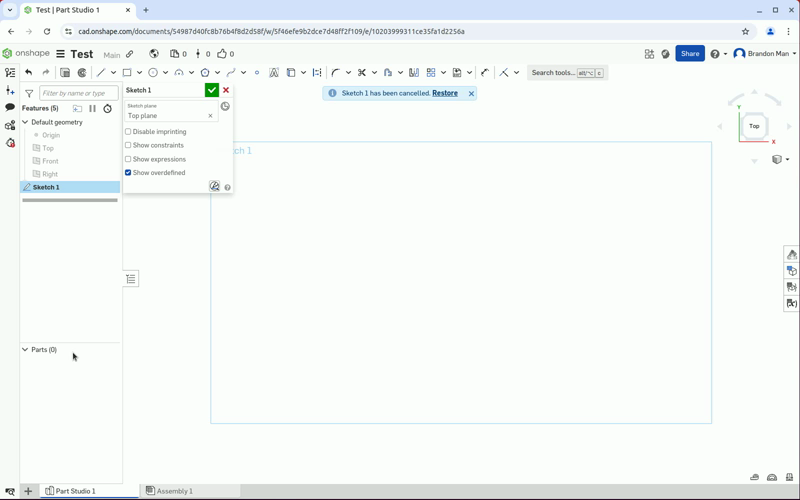
key(y)
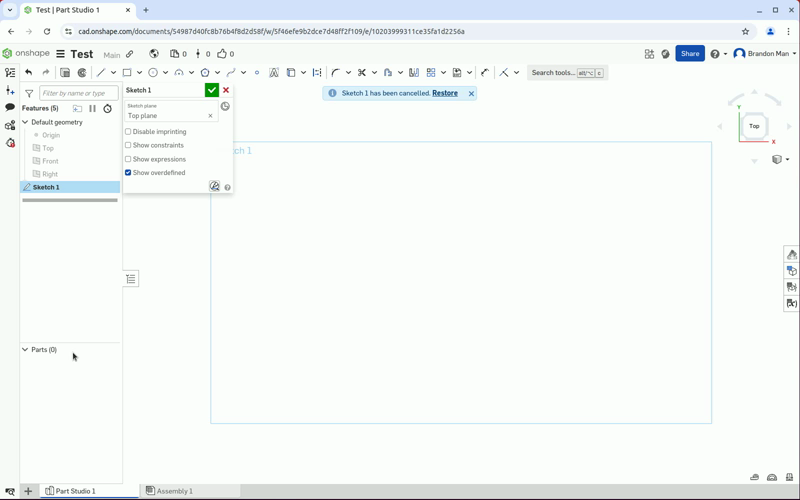
key(c)
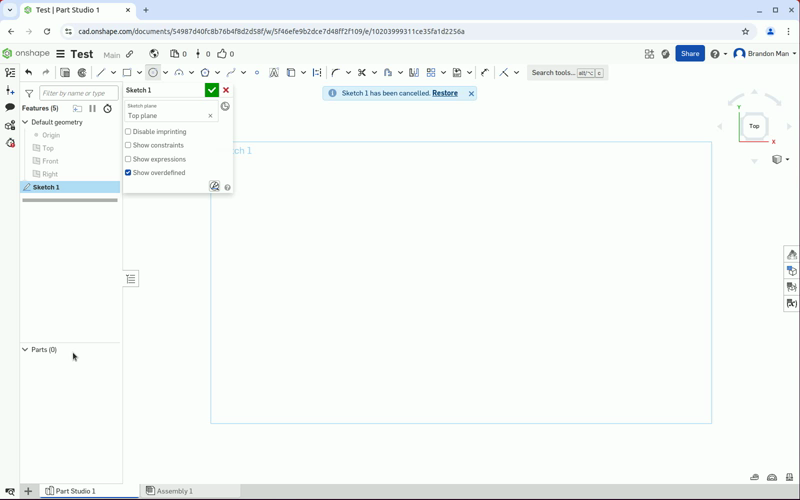
key_down(shift)
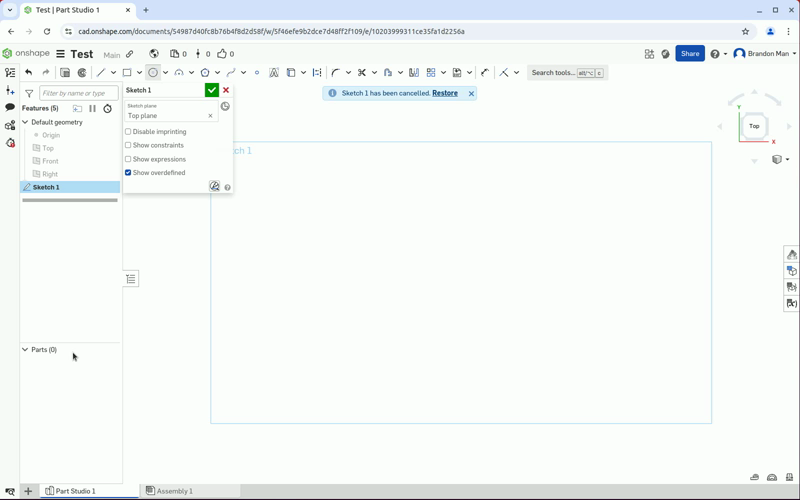
mouse_move(461, 282)
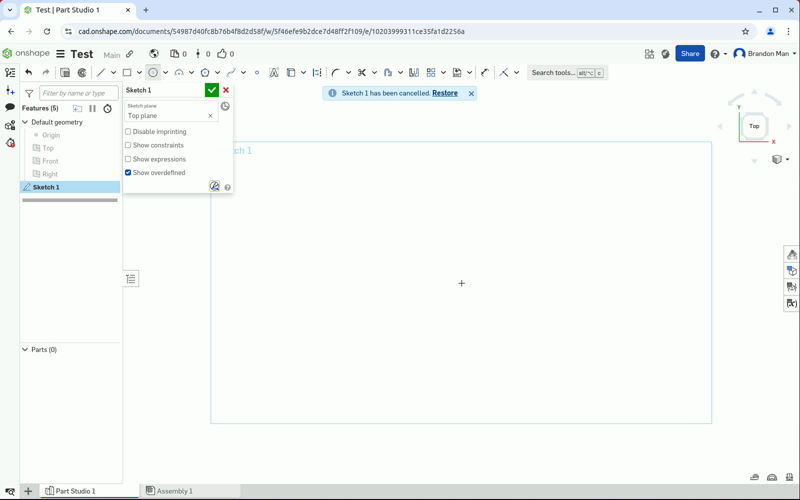
click(461, 282)
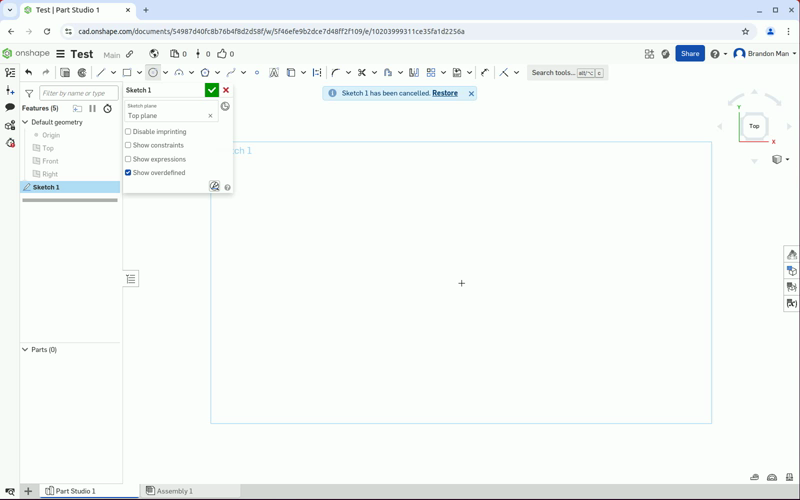
key_up(shift)
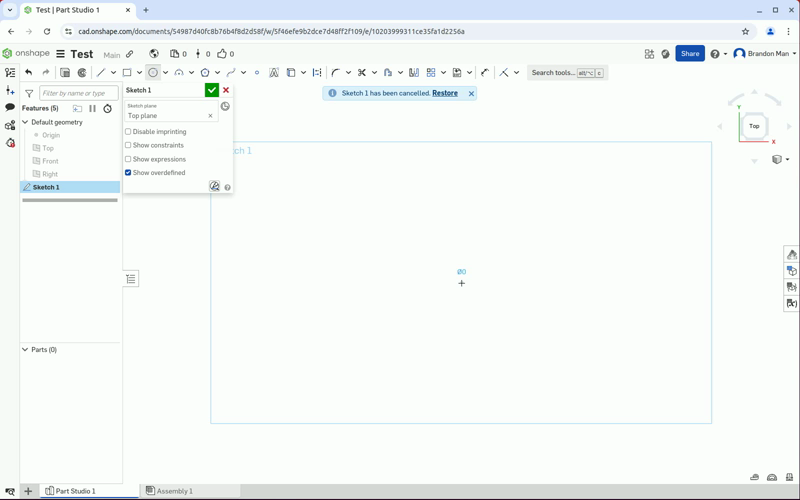
mouse_move(519, 282)
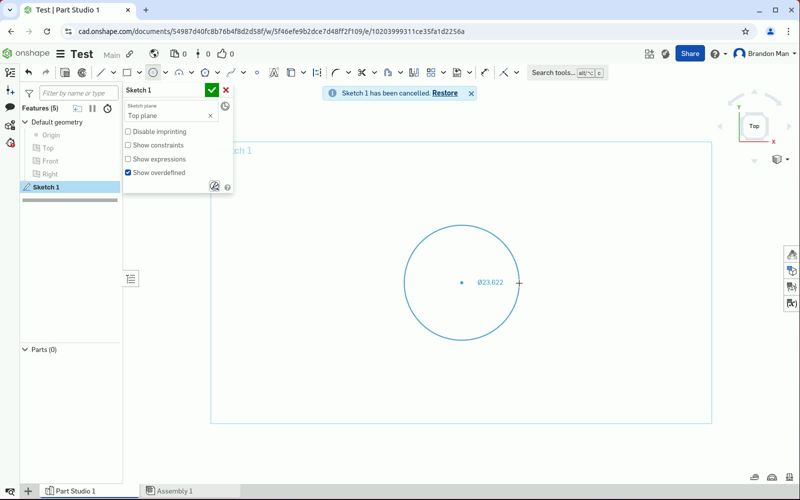
click(519, 282)
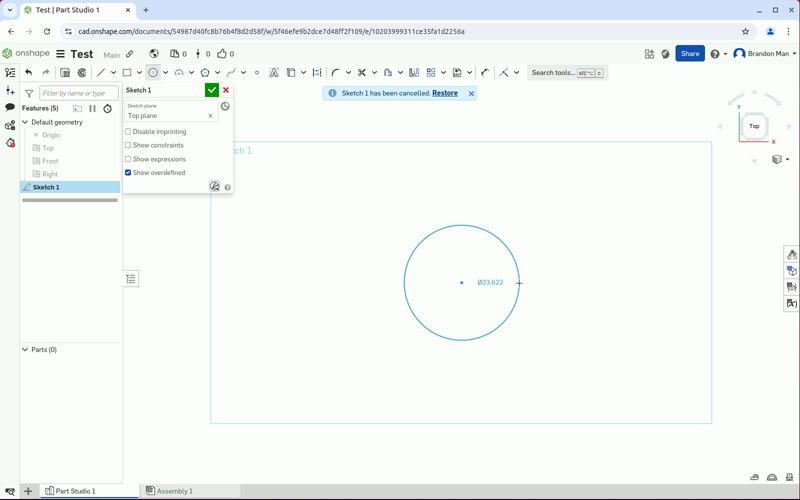
key(esc)
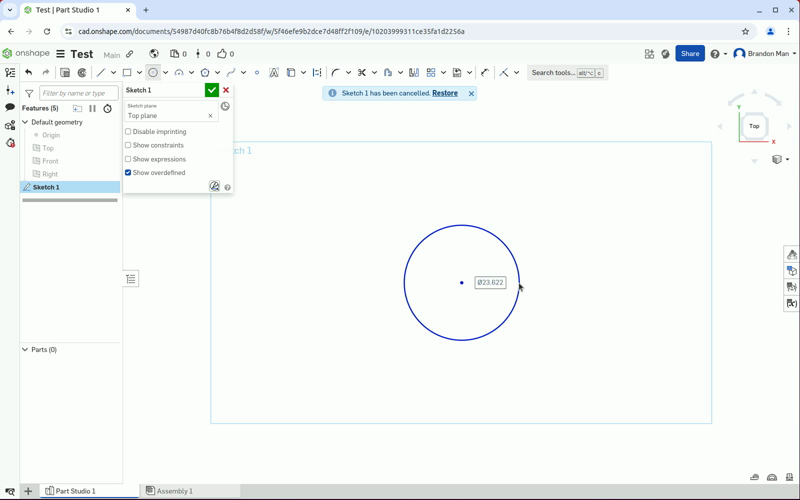
key(c)
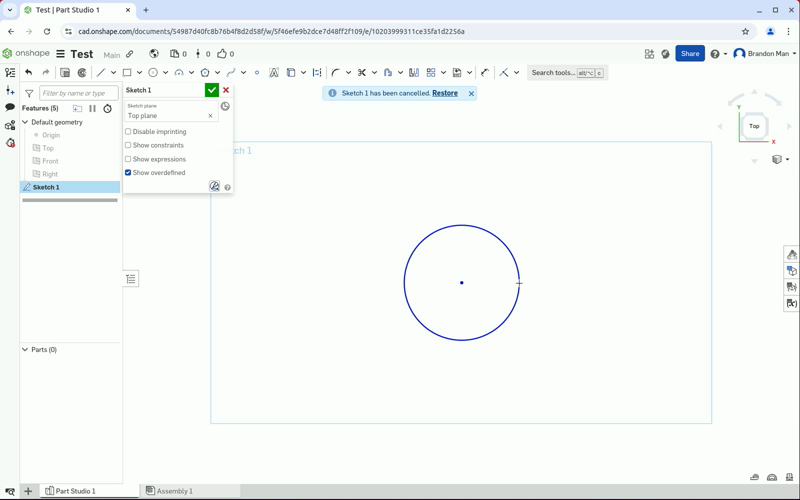
key_down(shift)
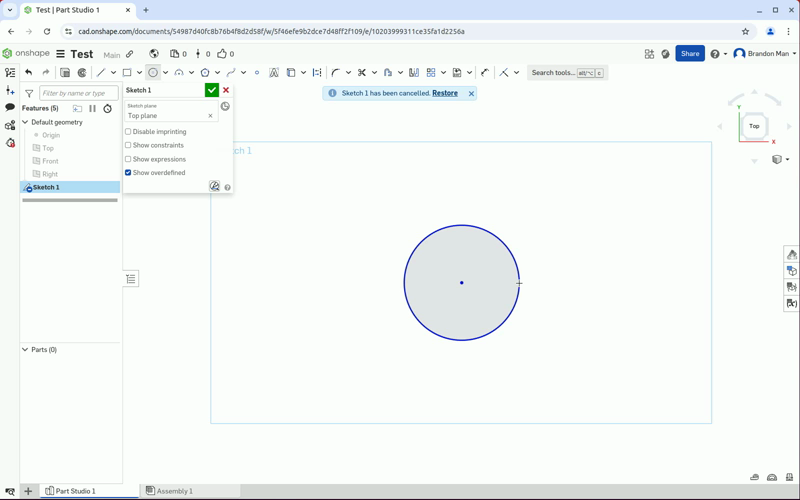
mouse_move(461, 282)
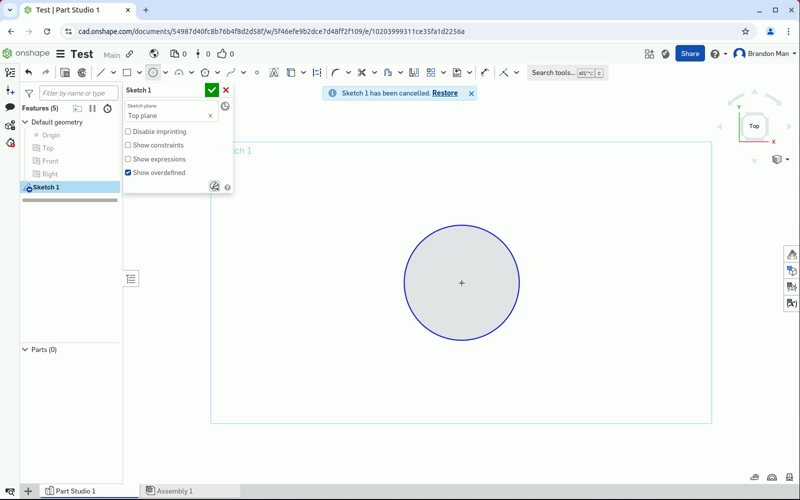
click(461, 282)
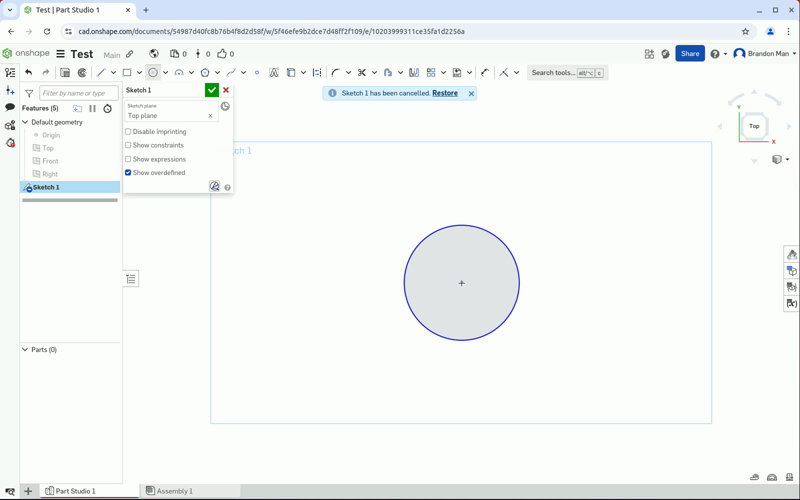
key_up(shift)
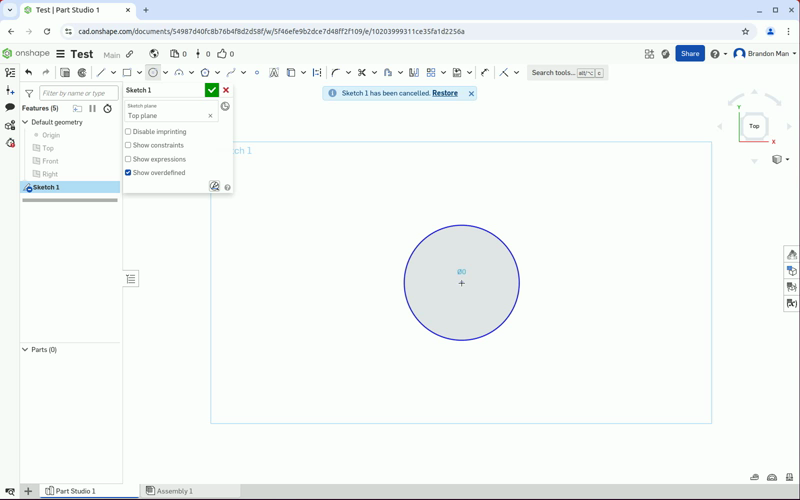
mouse_move(499, 282)
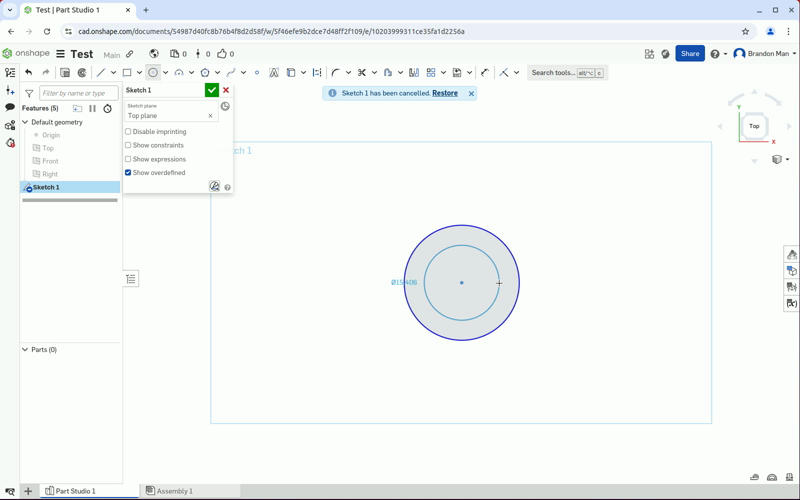
click(499, 282)
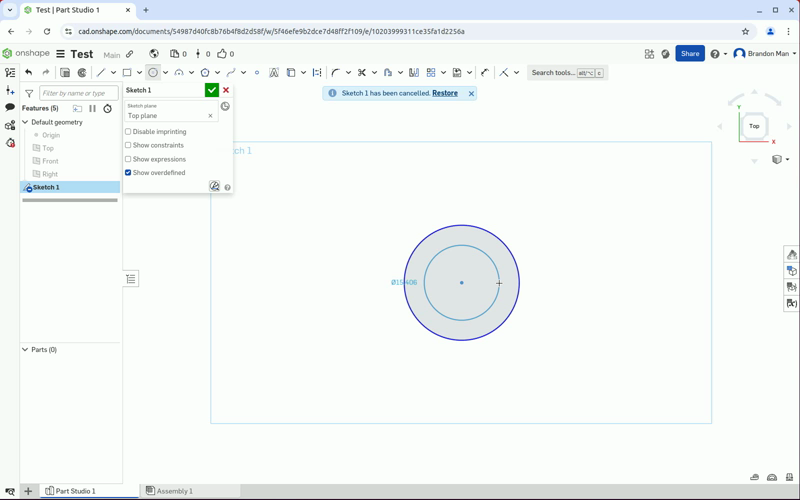
key(esc)
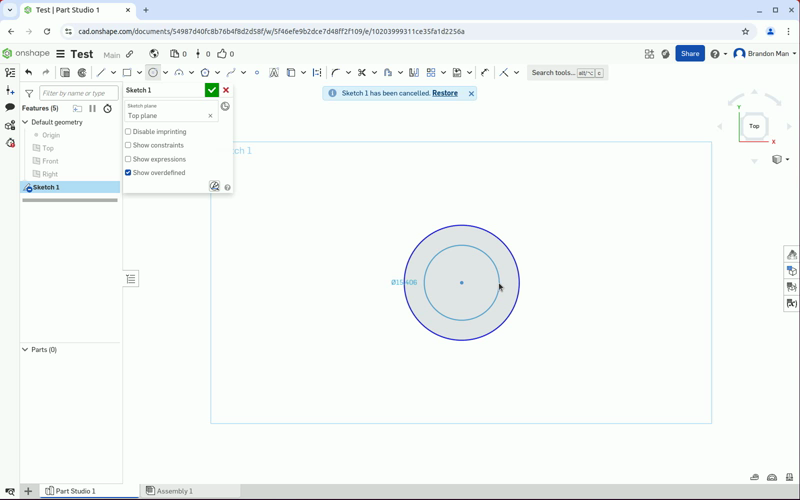
mouse_move(418, 292)
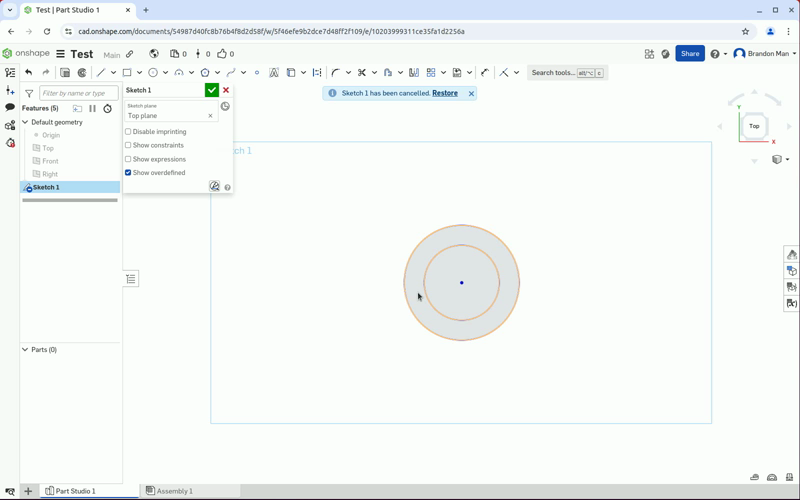
click(418, 292)
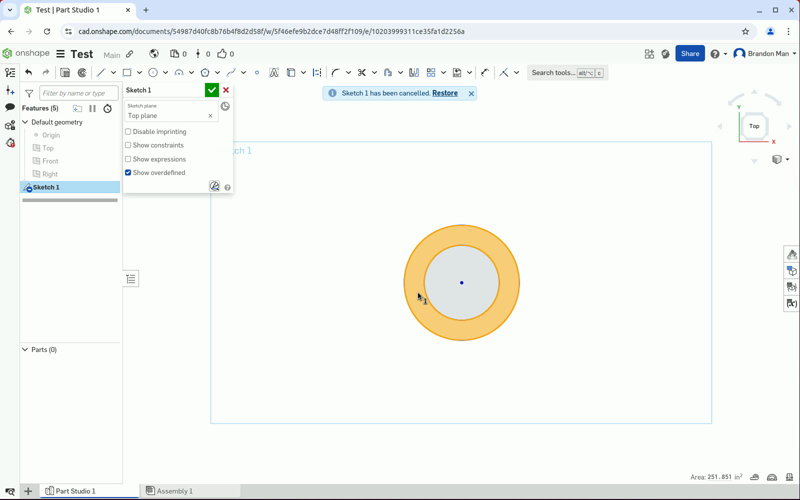
mouse_move(73, 352)
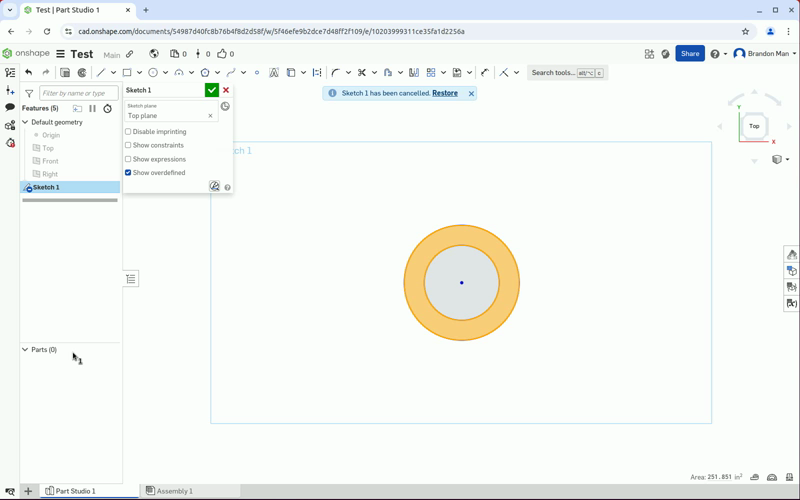
key(shift+y)
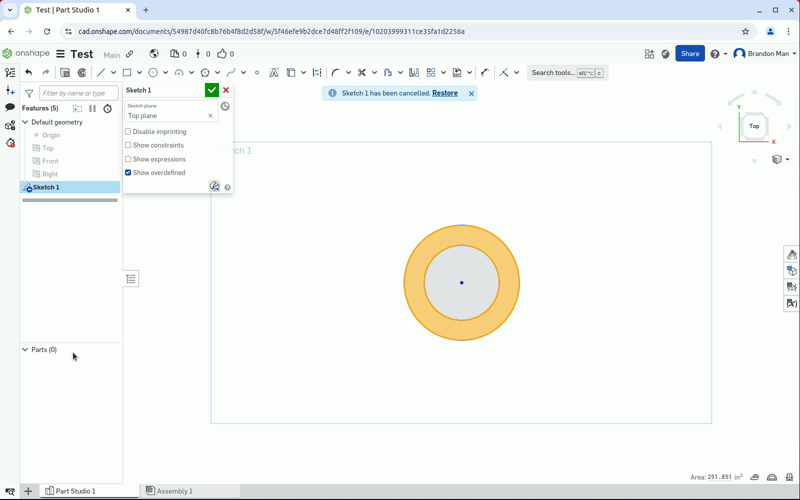
key(shift+e)
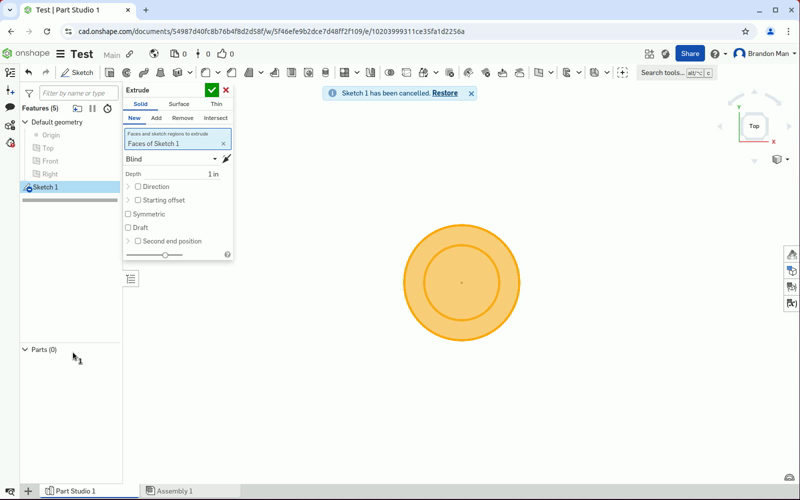
mouse_move(143, 106)
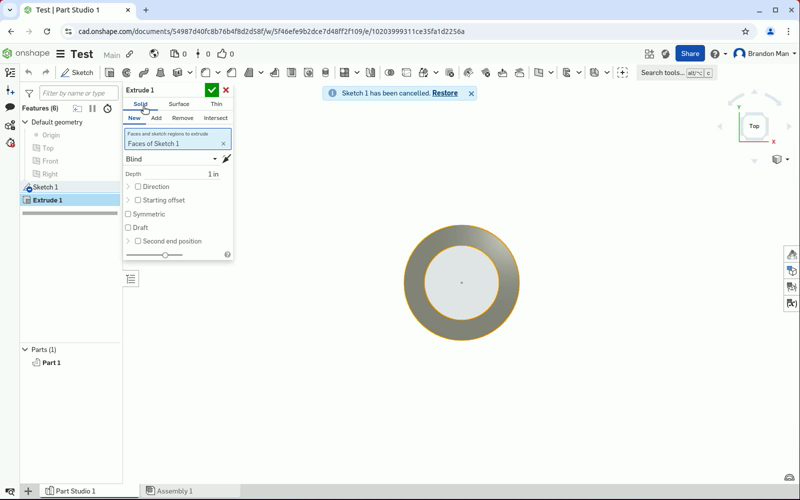
click(143, 106)
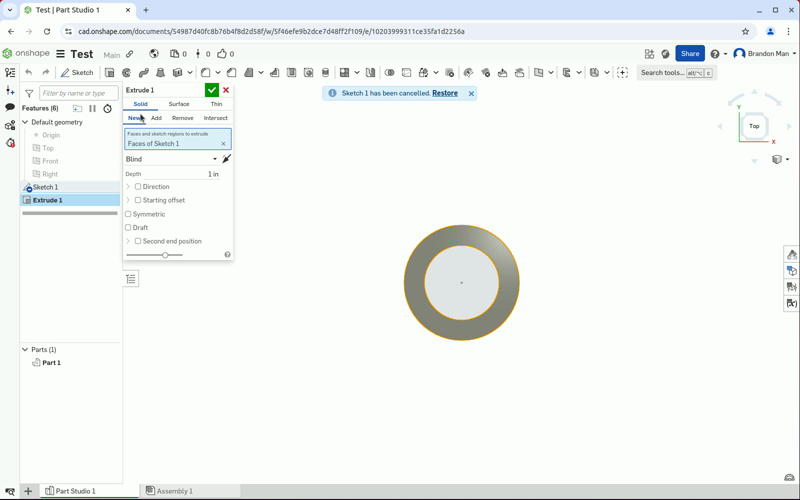
mouse_move(137, 120)
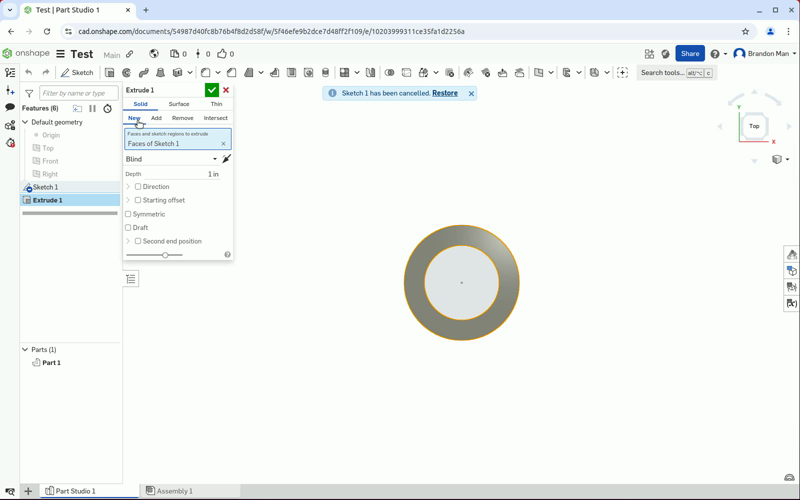
click(137, 120)
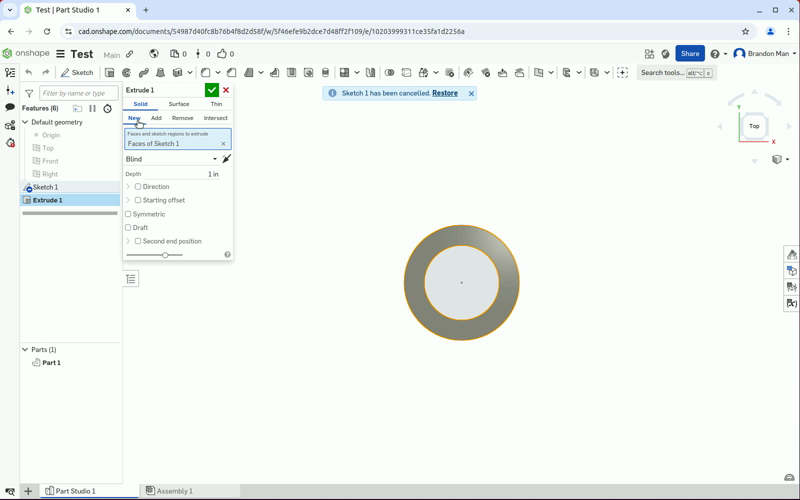
key(tab, 4)
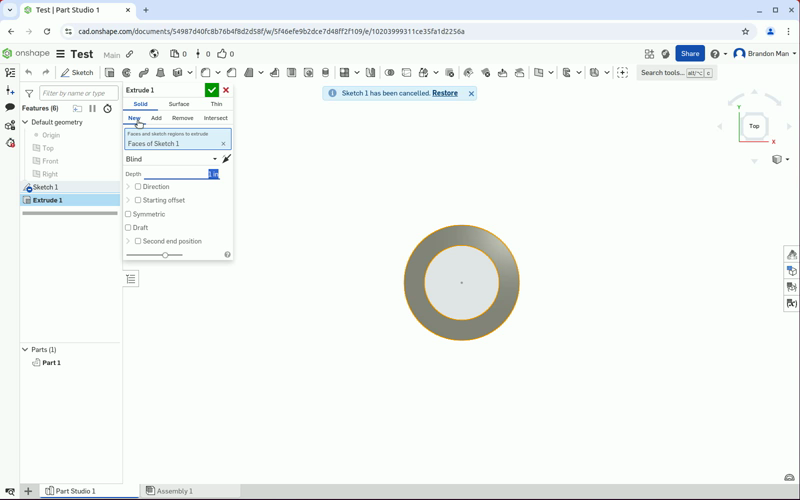
text(4.574)
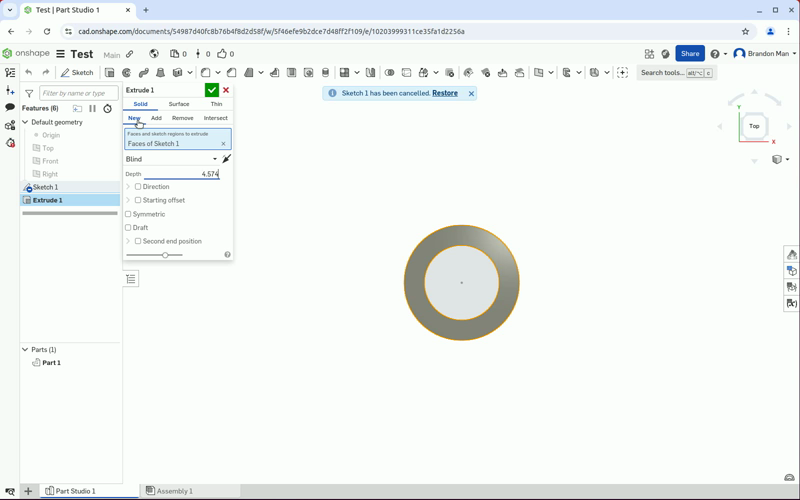
key(enter)
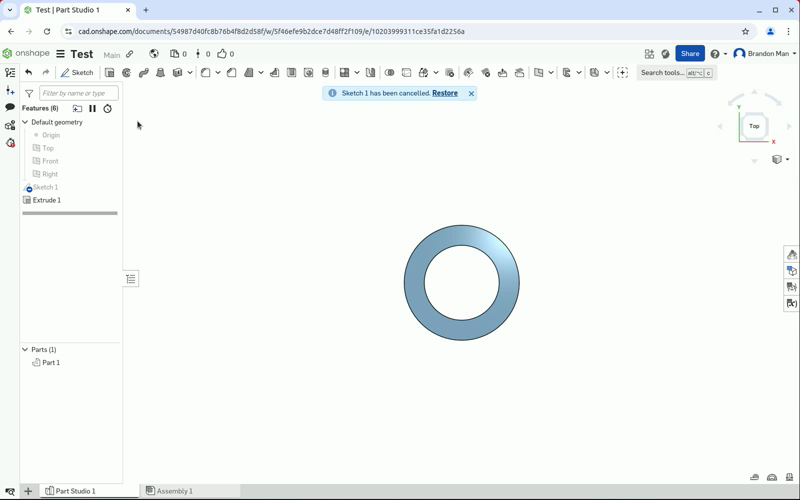
key(shift+h)
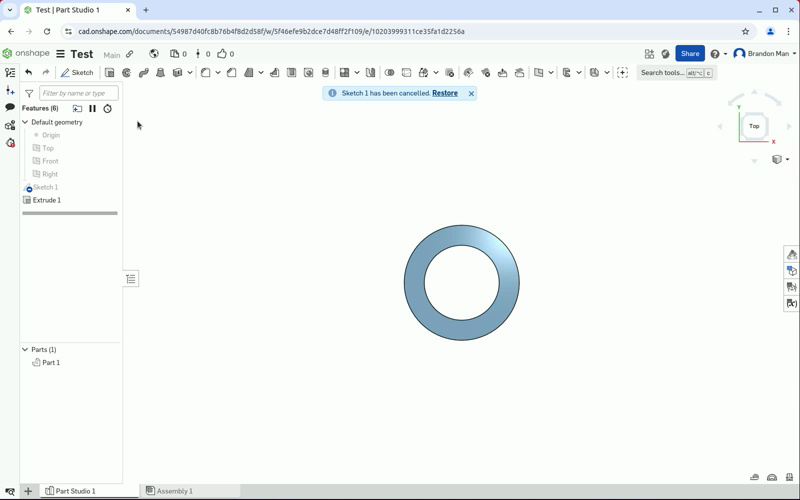
key(shift+h)
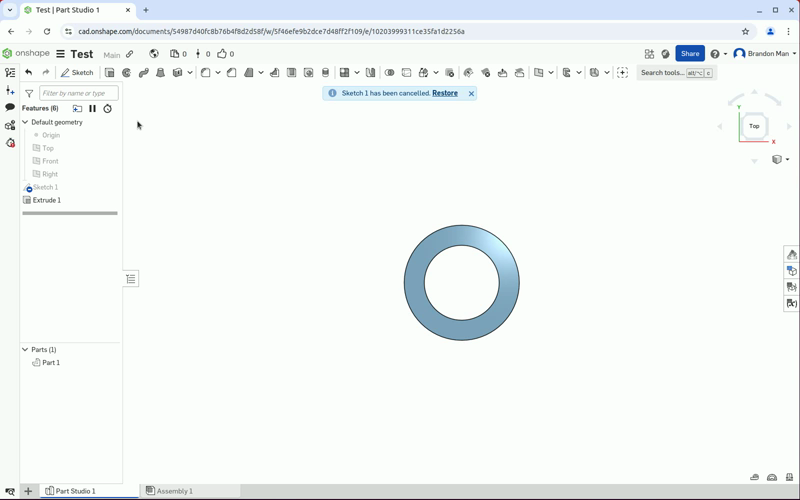
mouse_move(73, 189)
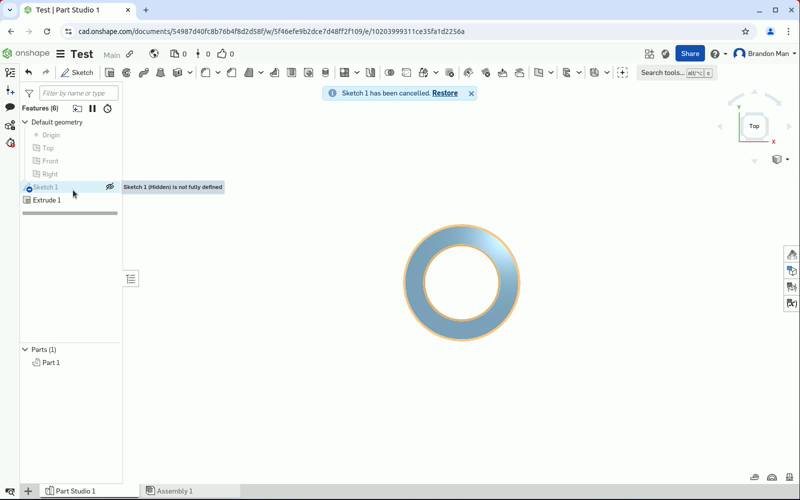
click(73, 189)
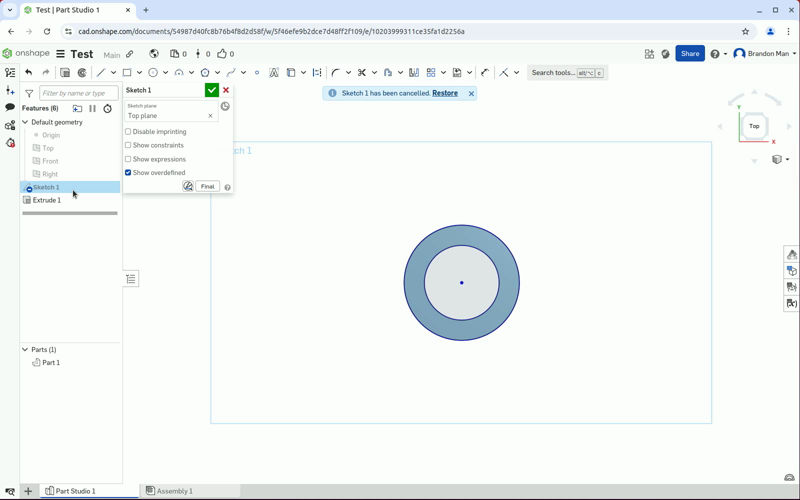
mouse_move(229, 92)
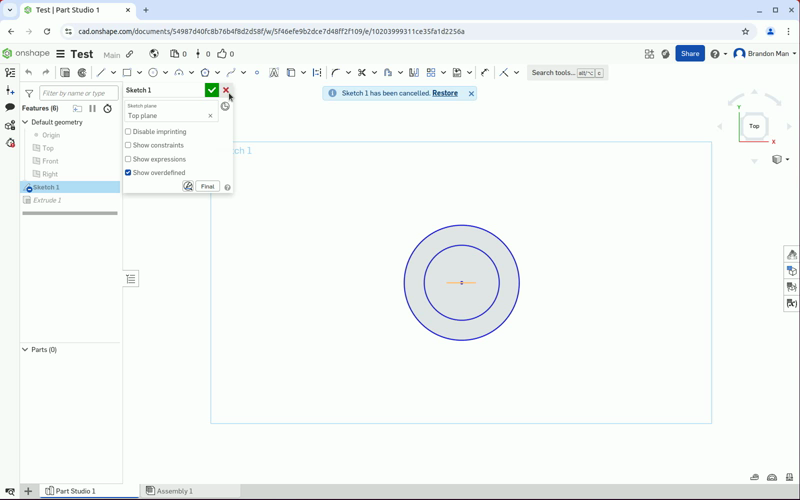
click(229, 92)
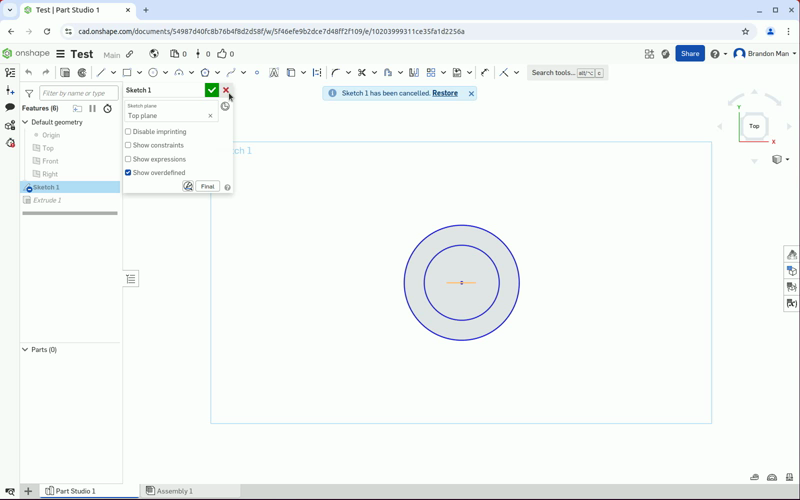
key(shift+s)
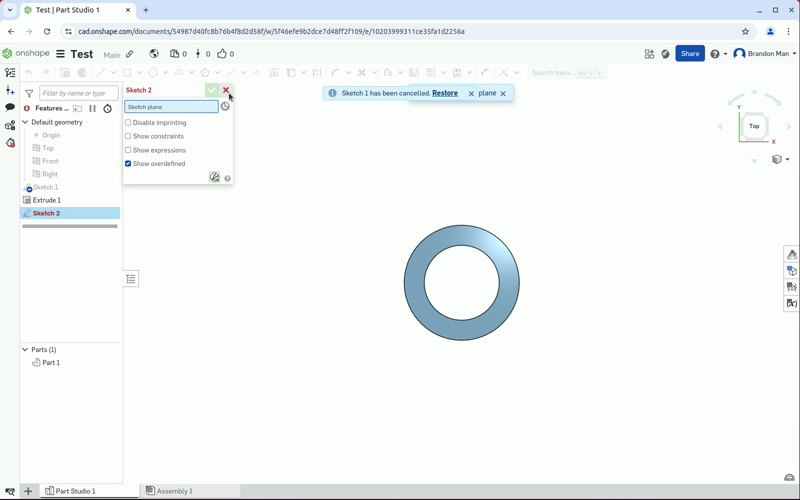
mouse_move(73, 150)
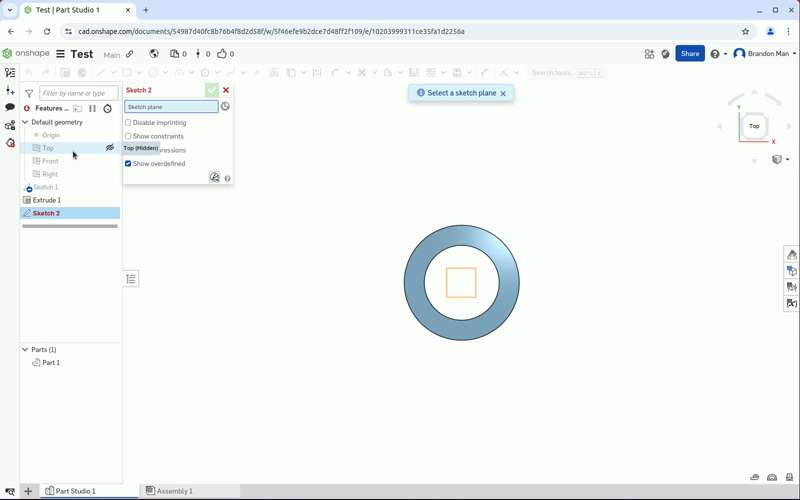
click(73, 150)
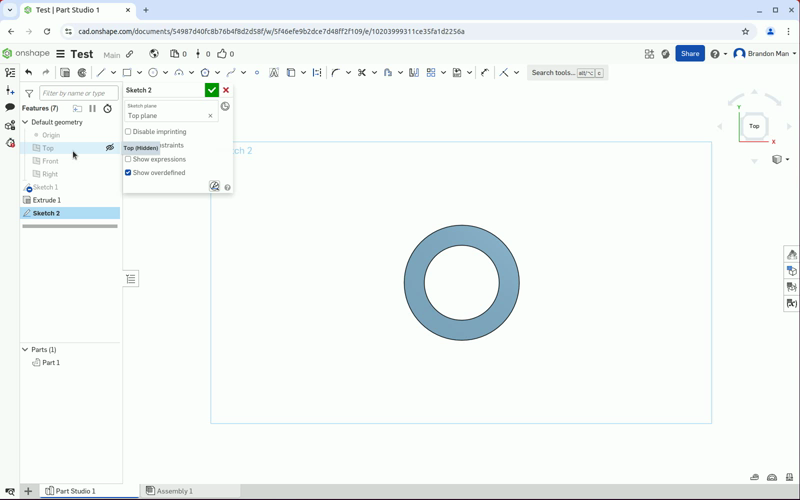
mouse_move(73, 352)
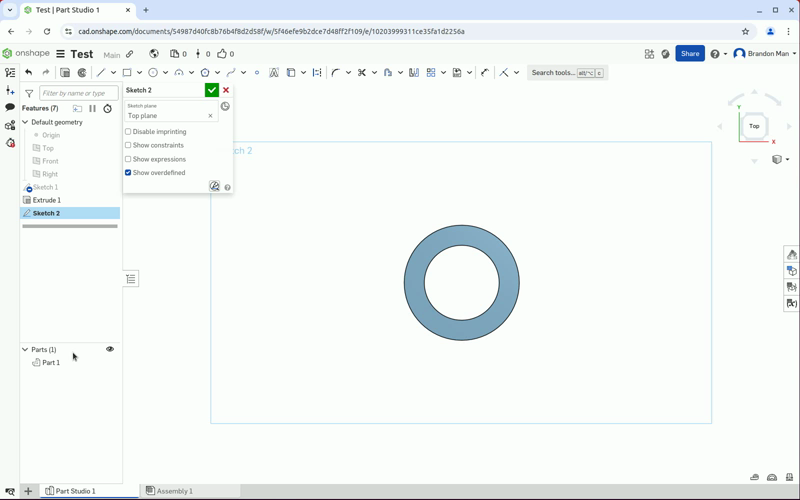
key(y)
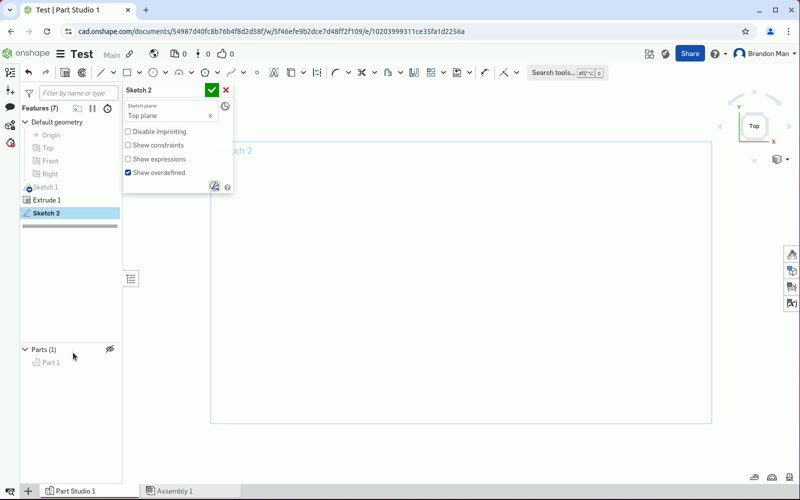
key(c)
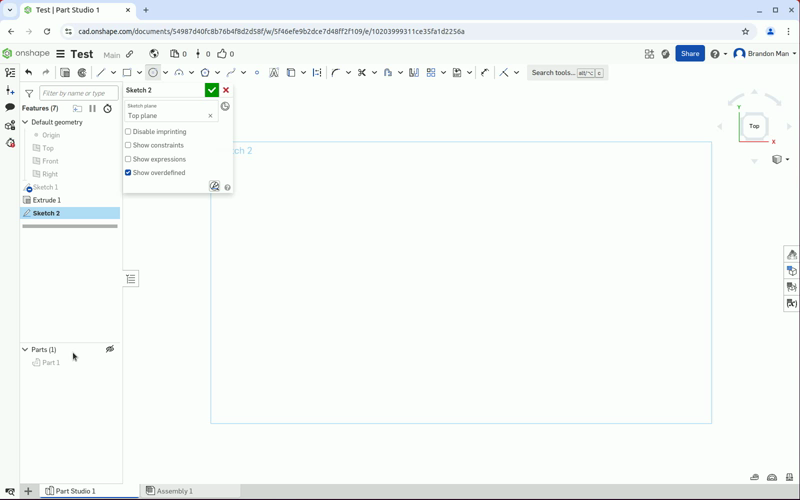
key_down(shift)
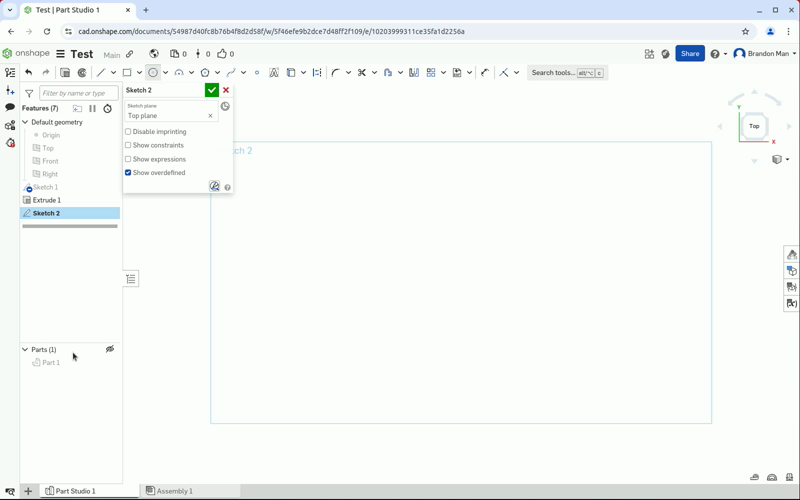
mouse_move(460, 282)
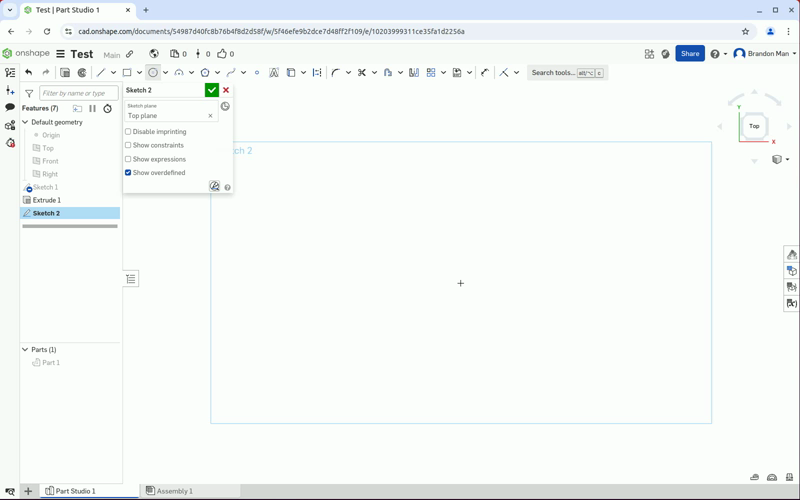
click(460, 282)
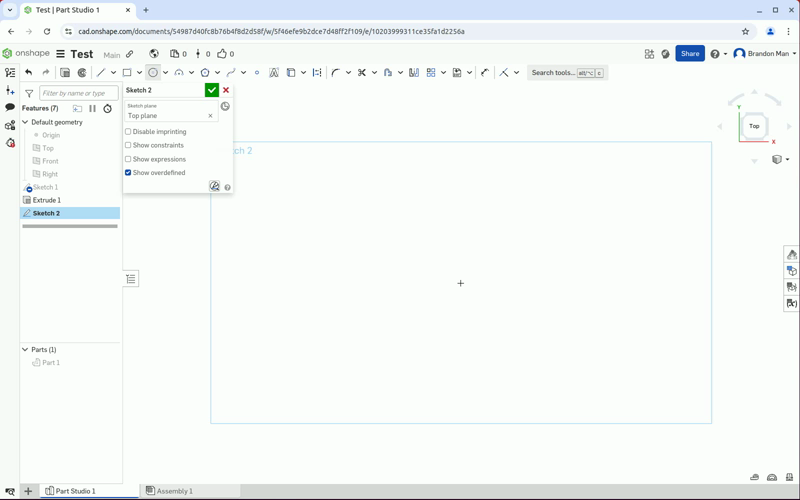
key_up(shift)
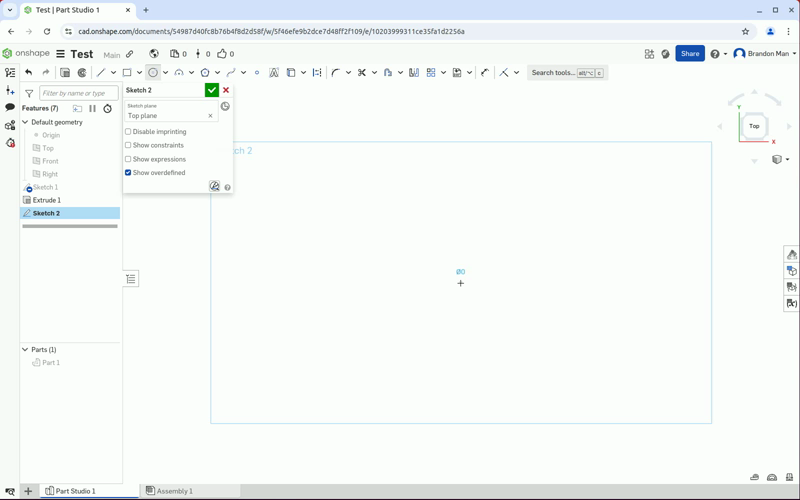
mouse_move(498, 282)
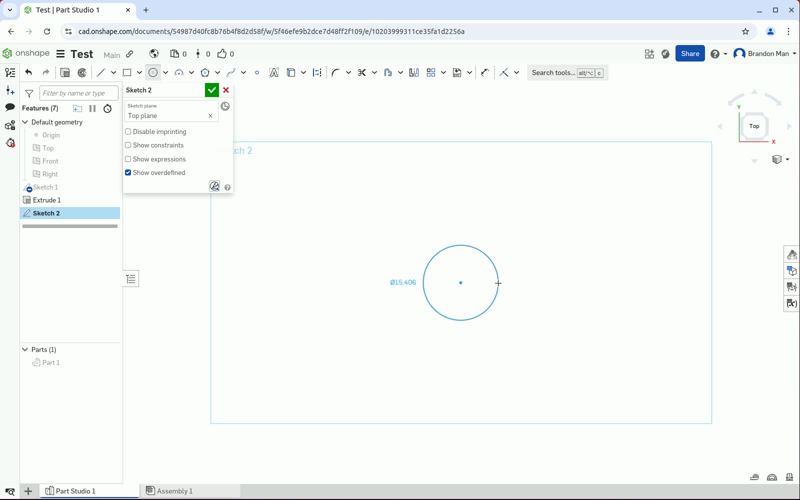
click(498, 282)
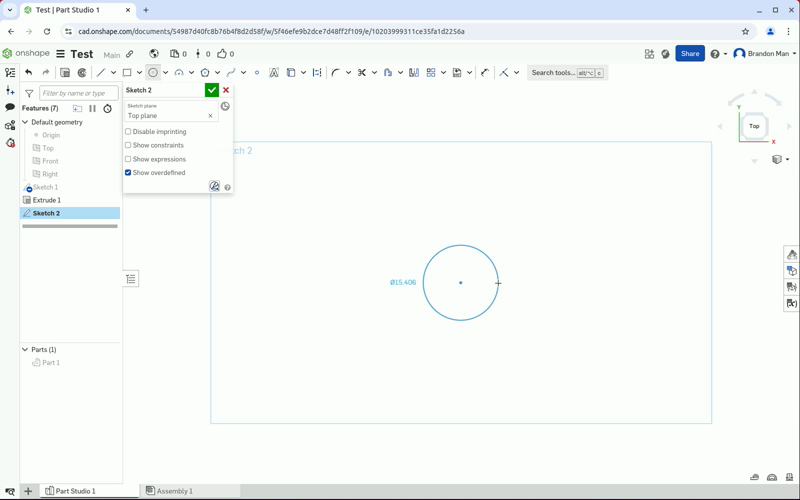
key(esc)
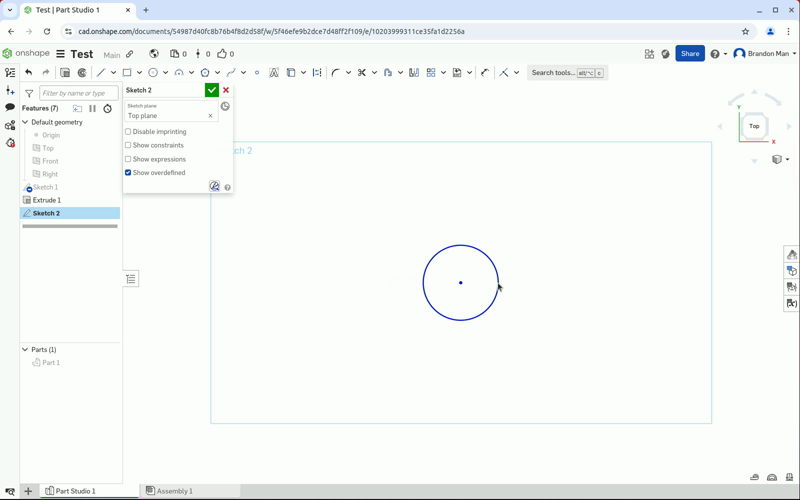
key(c)
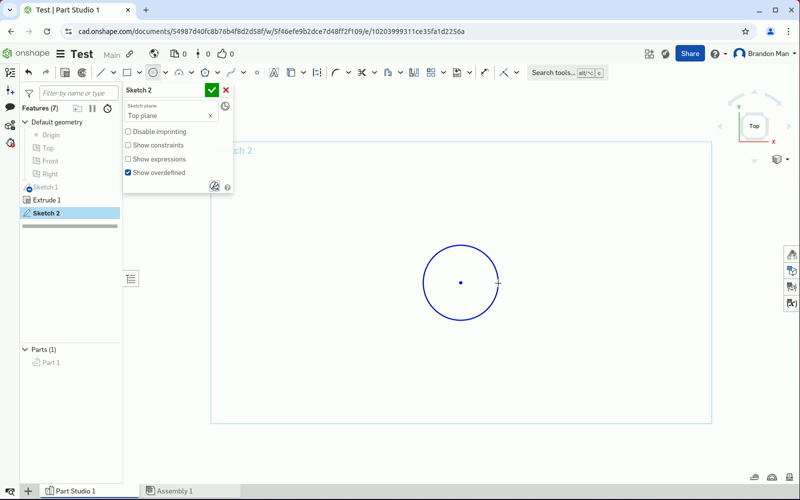
key_down(shift)
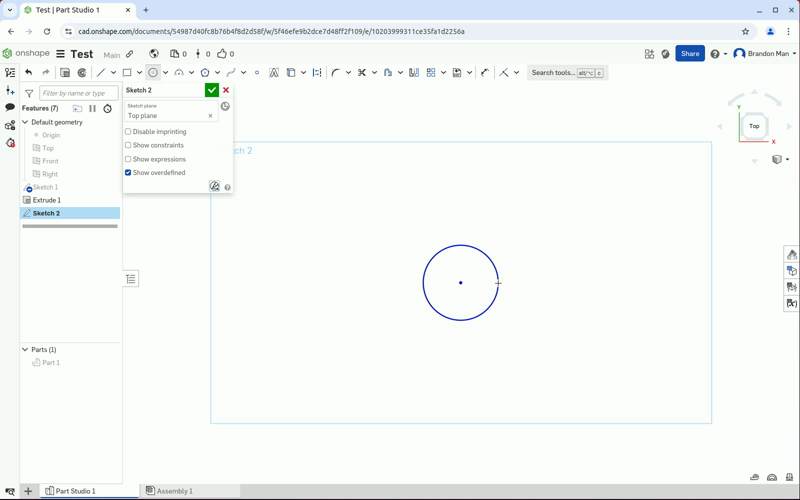
mouse_move(460, 282)
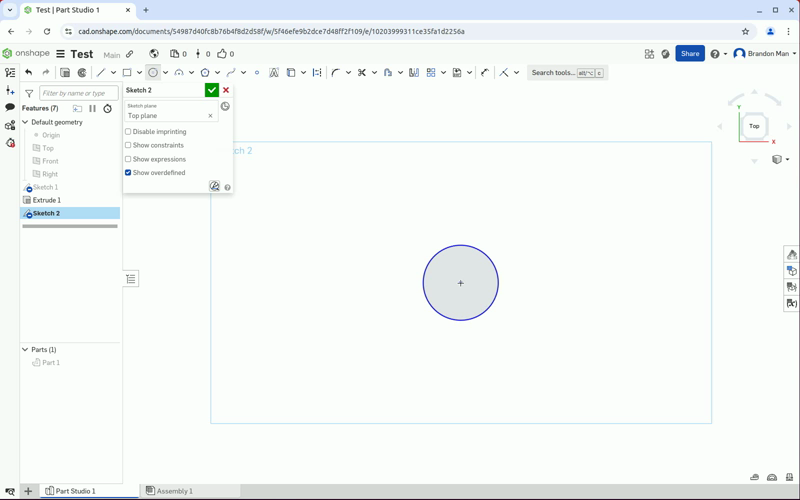
click(460, 282)
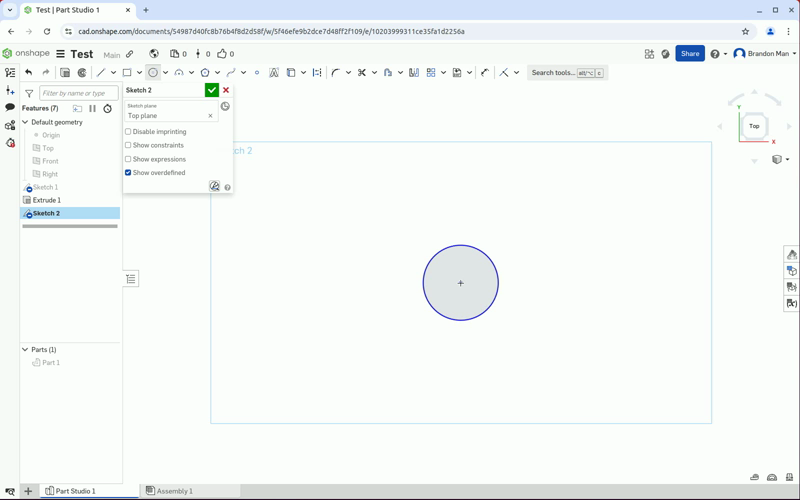
key_up(shift)
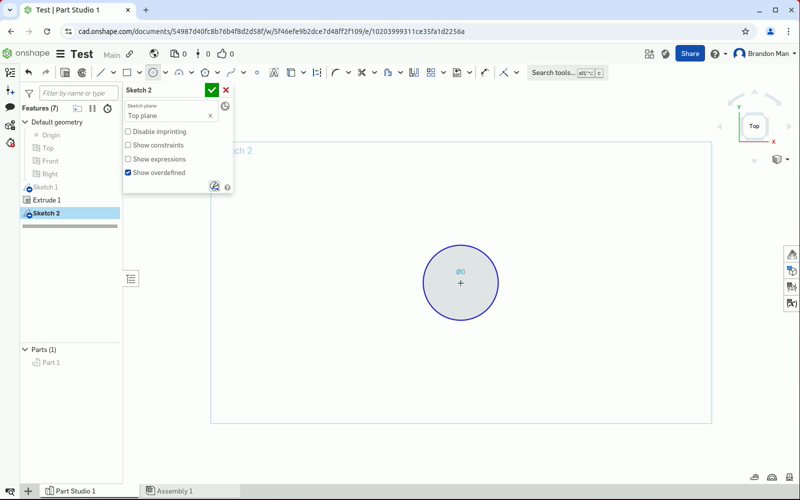
mouse_move(469, 282)
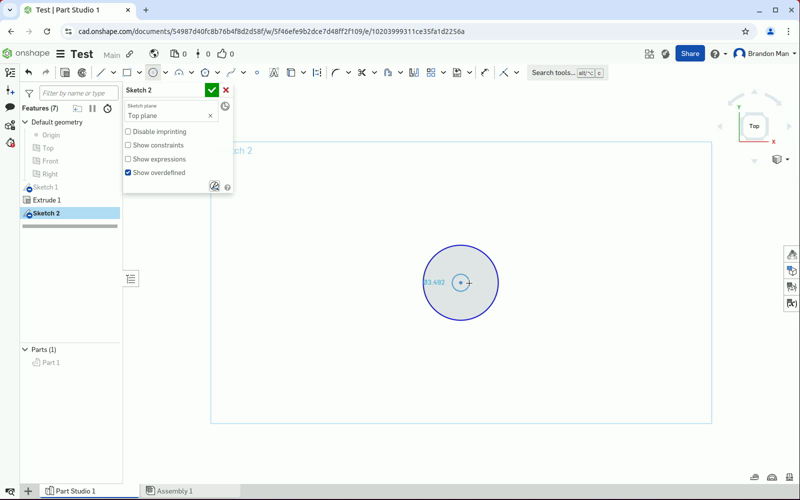
click(469, 282)
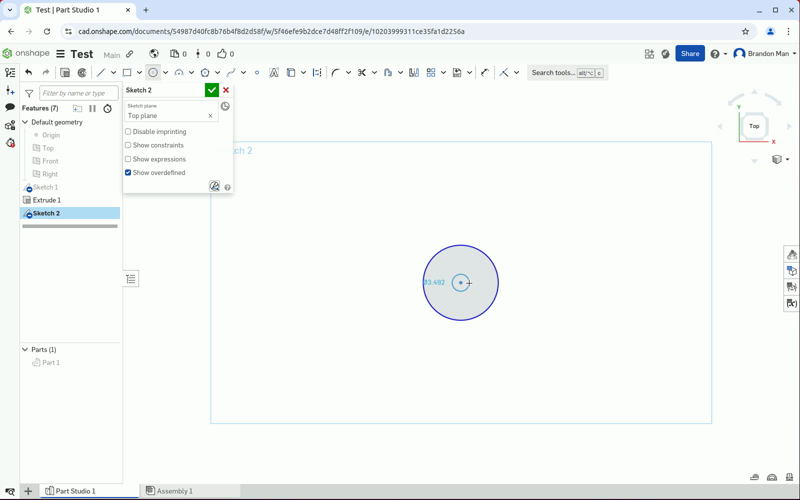
key(esc)
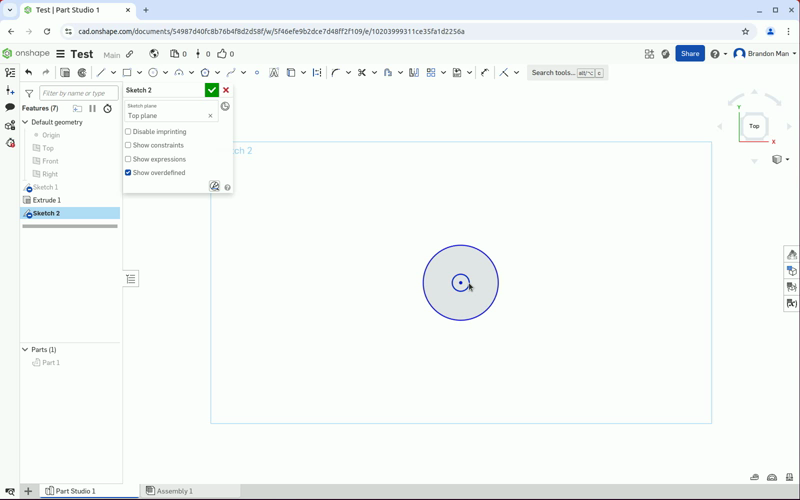
mouse_move(492, 273)
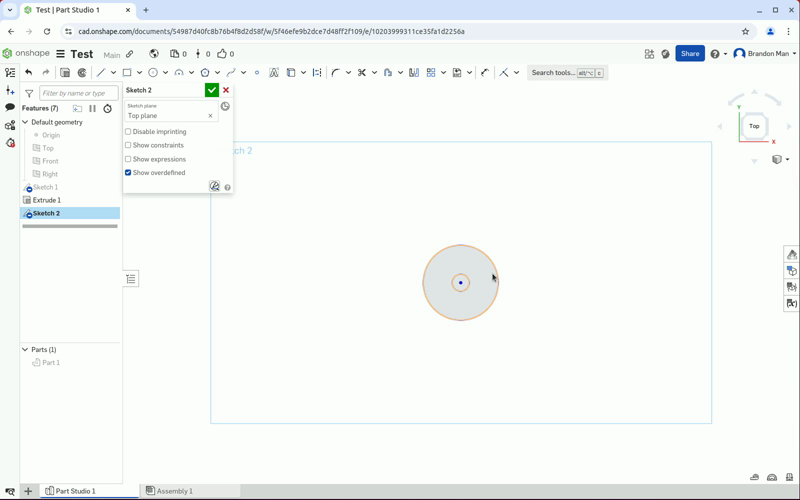
click(492, 273)
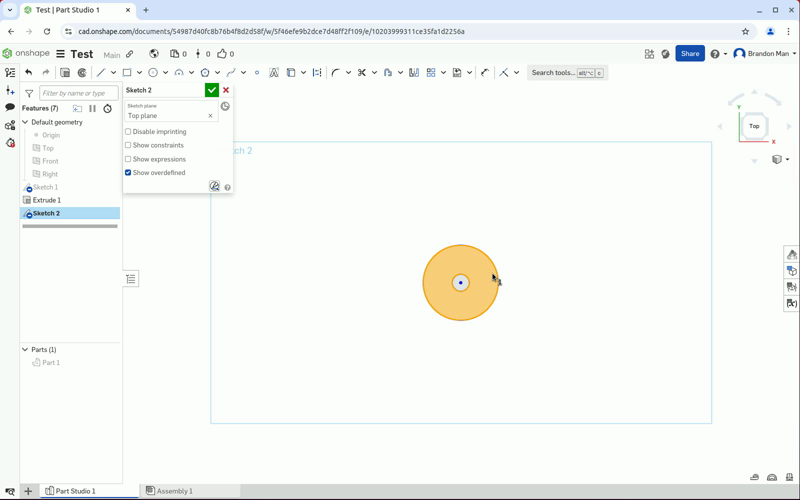
mouse_move(73, 352)
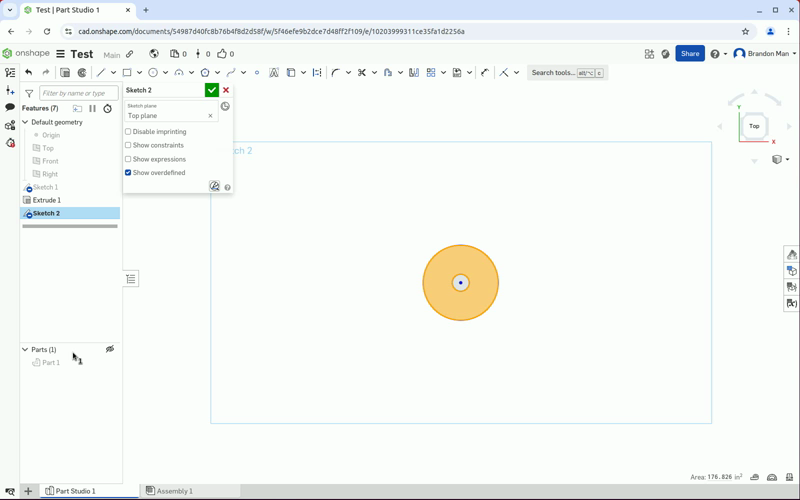
key(shift+y)
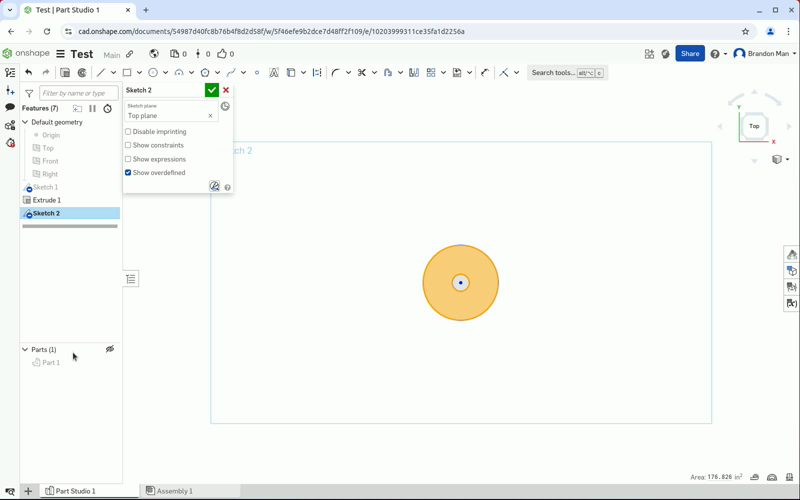
key(shift+e)
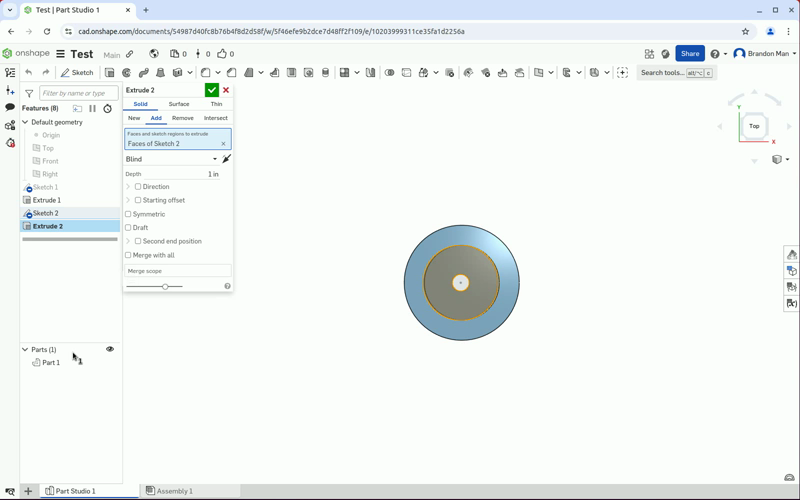
mouse_move(143, 106)
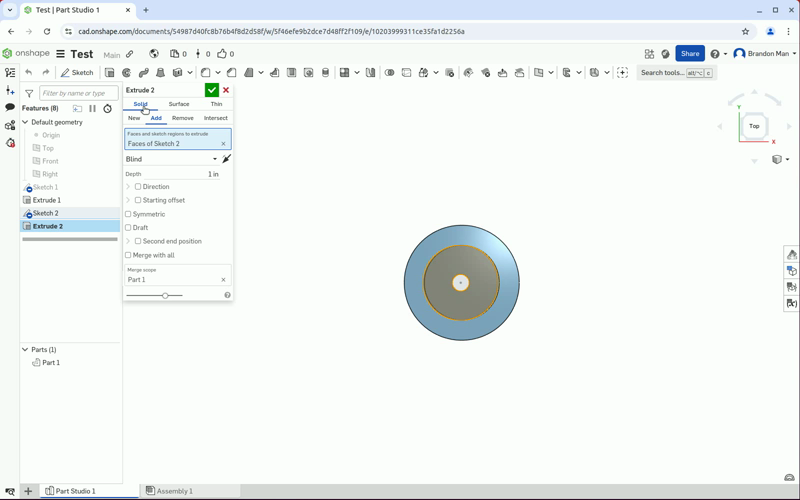
click(143, 106)
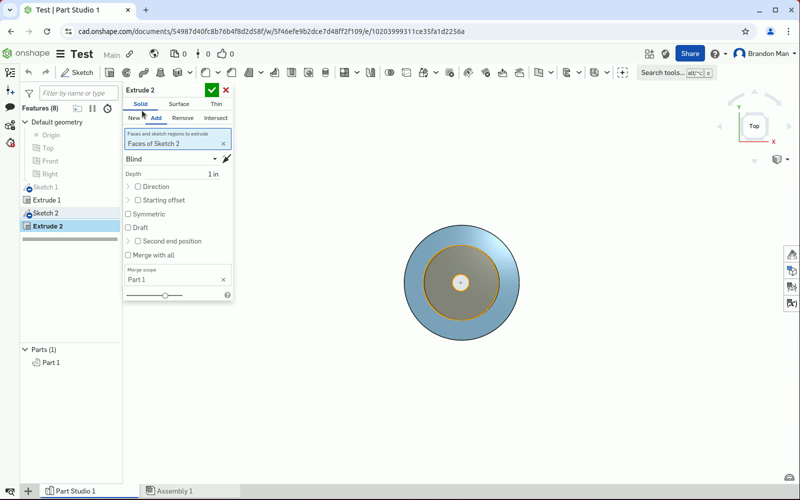
mouse_move(137, 120)
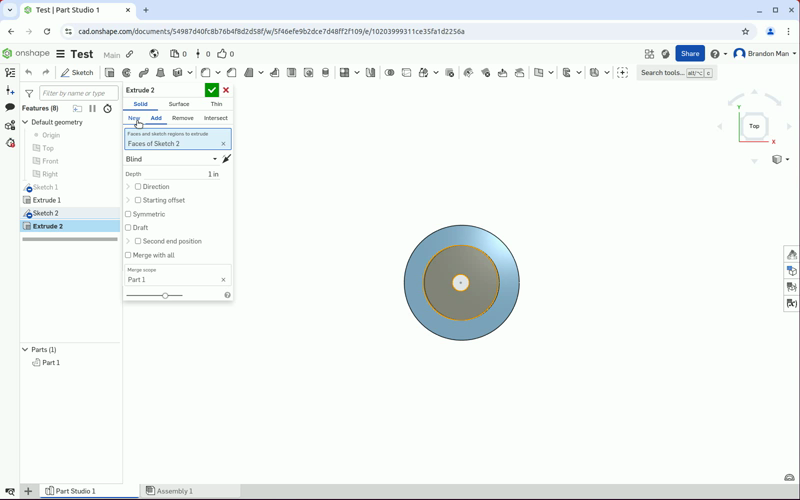
click(137, 120)
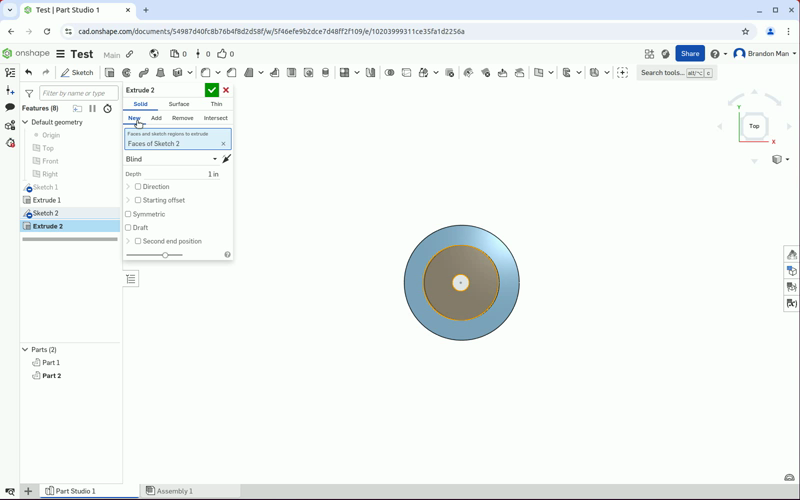
key(tab, 4)
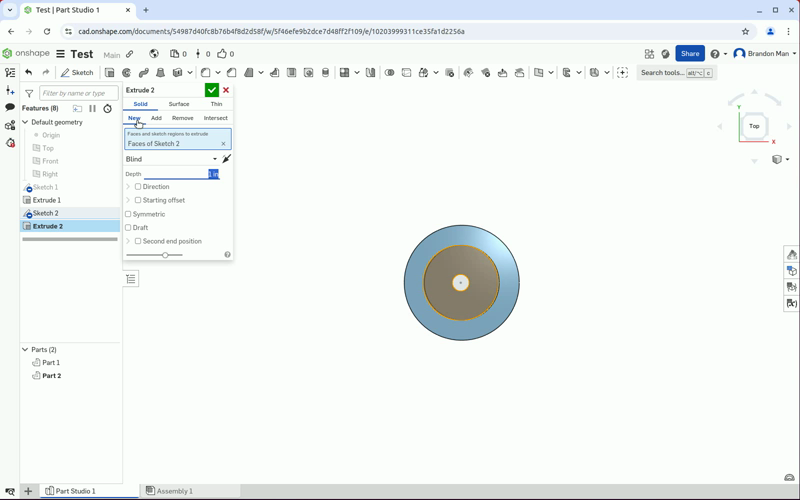
text(23.108)
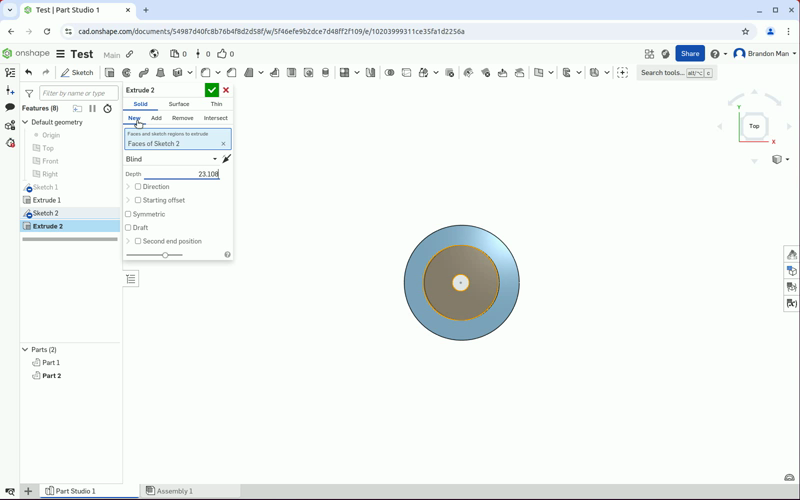
key(enter)
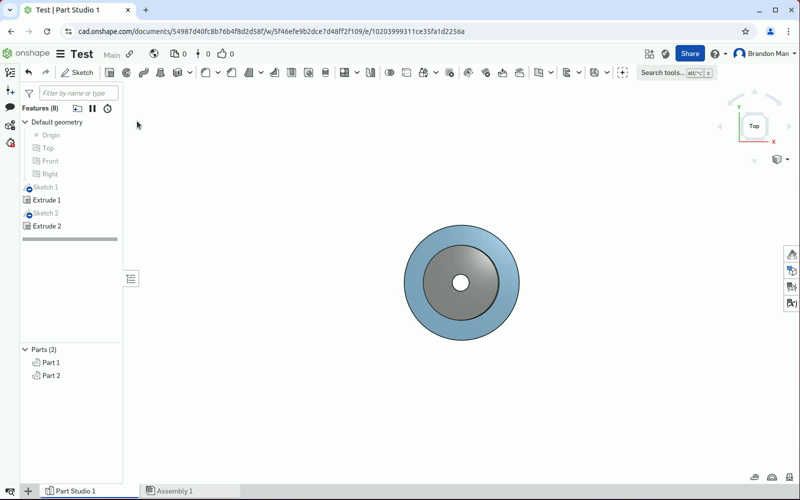
key(shift+h)
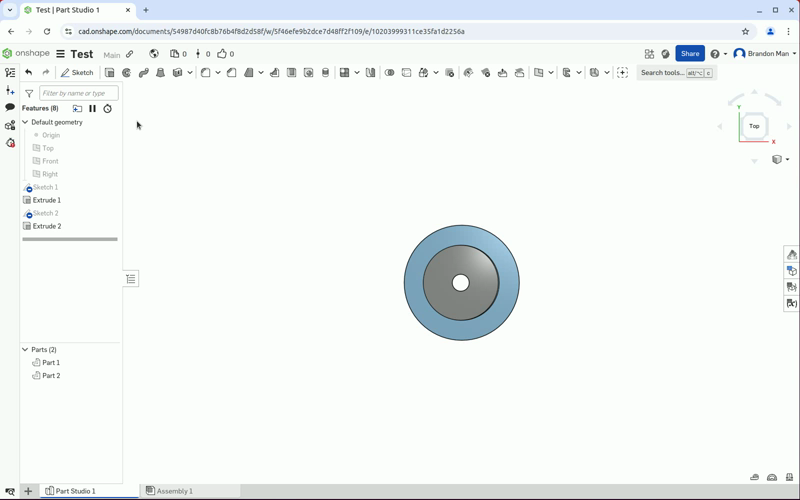
key(shift+h)
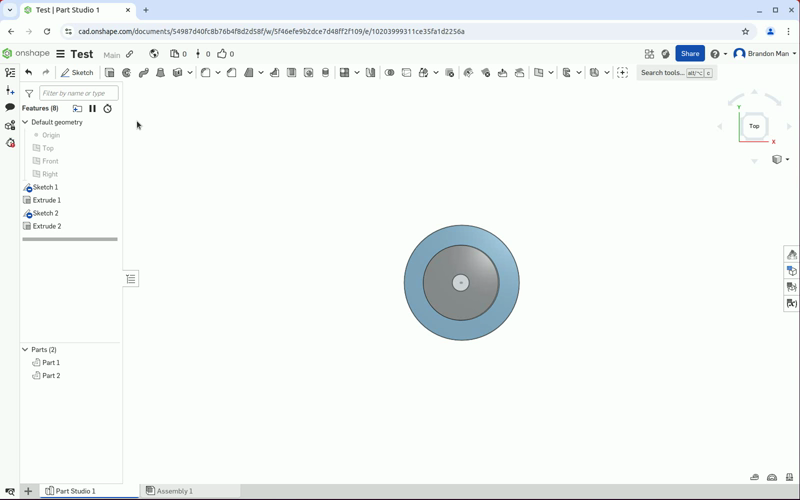
key(shift+7)
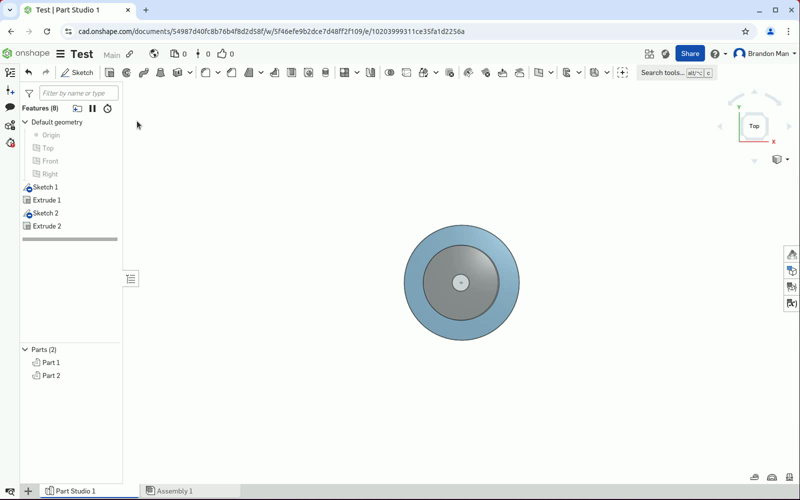
key(up, 3)
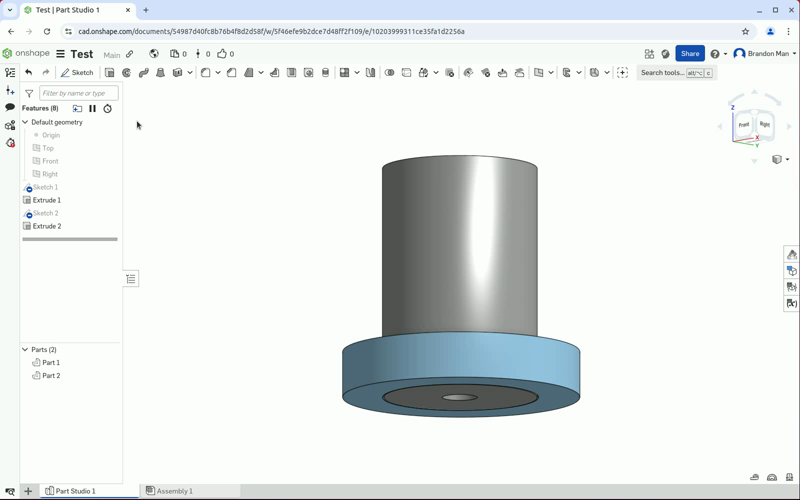
key(left, 3)
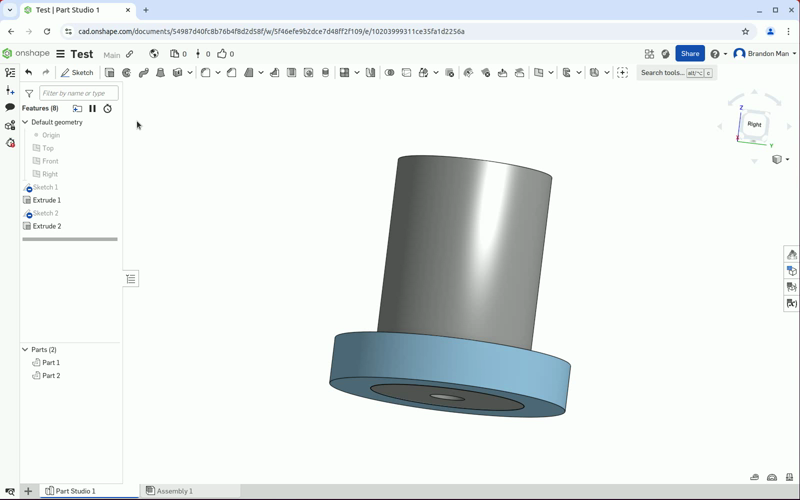
key(right, 3)
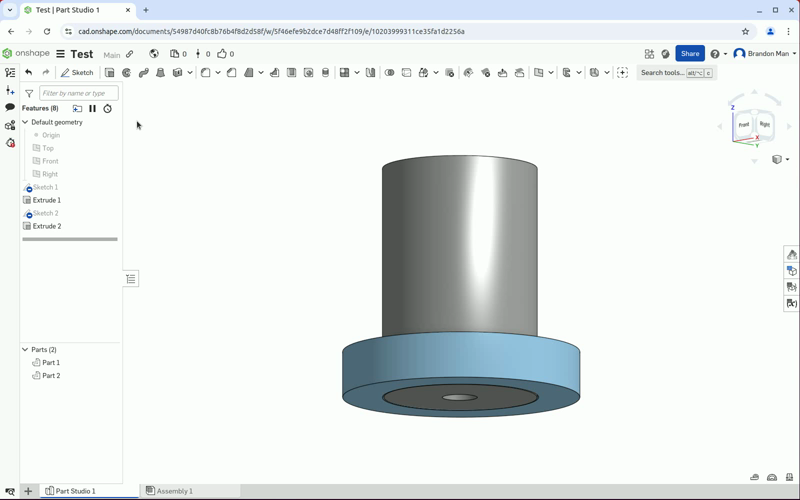
key(down, 3)
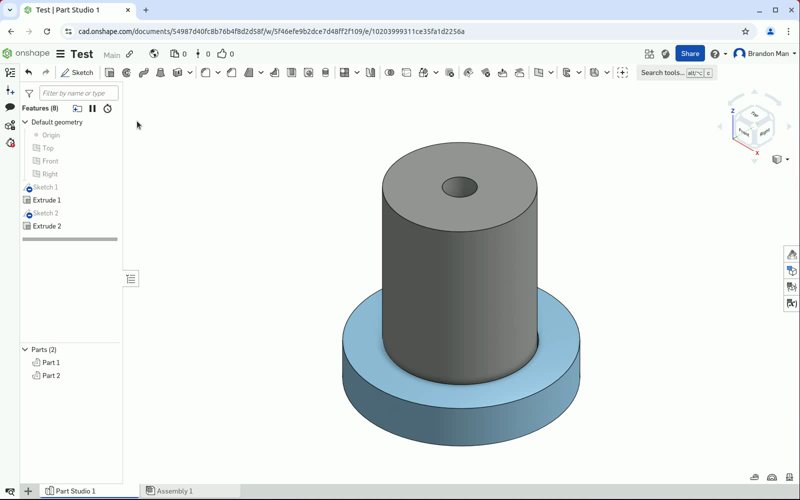
mouse_move(73, 189)
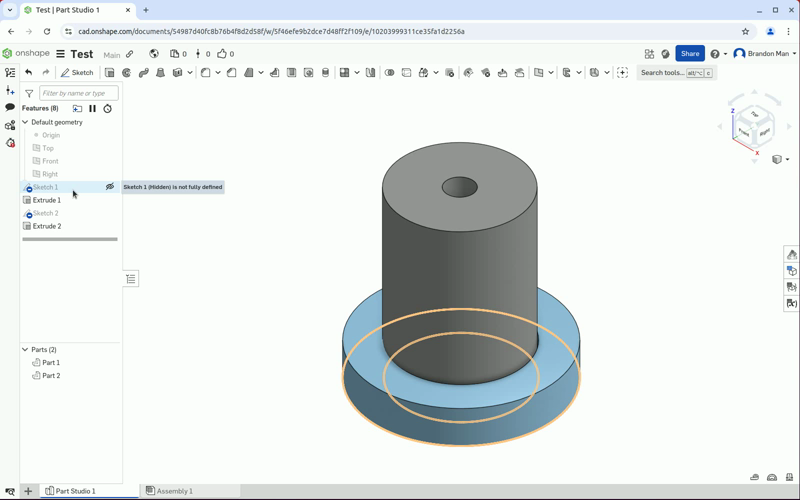
click(73, 189)